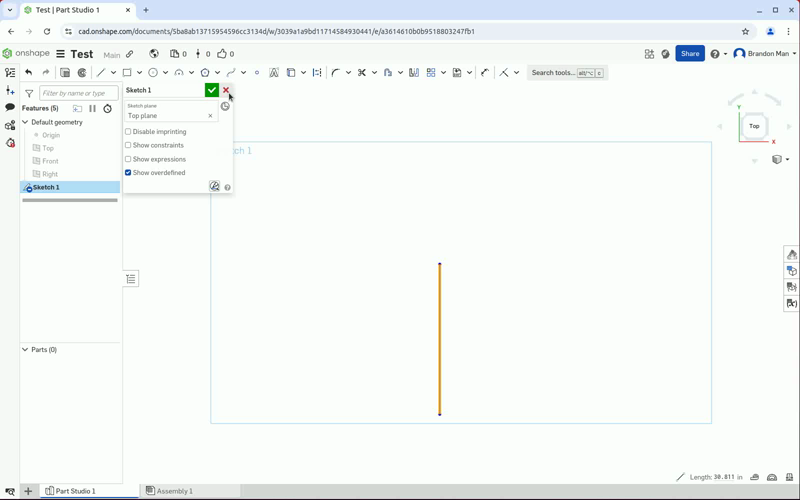
key(shift+h)
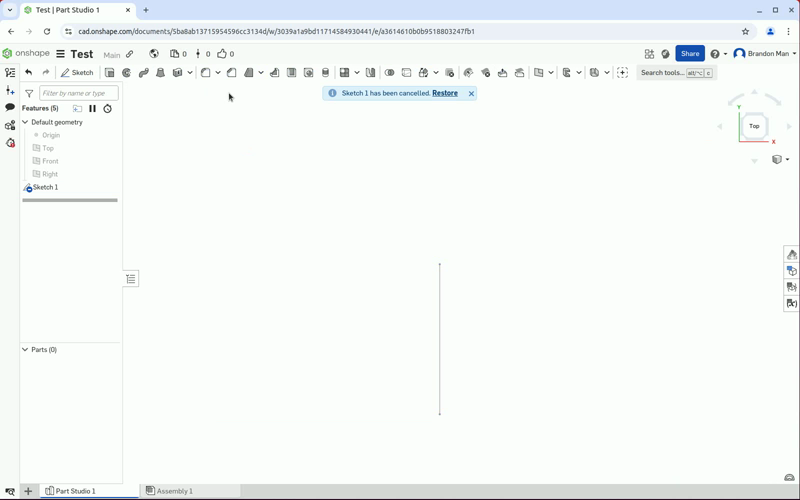
key(shift+s)
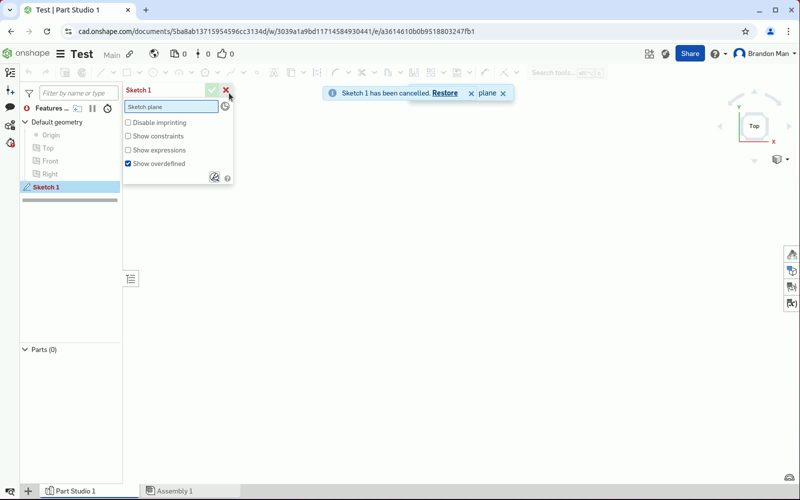
mouse_move(73, 150)
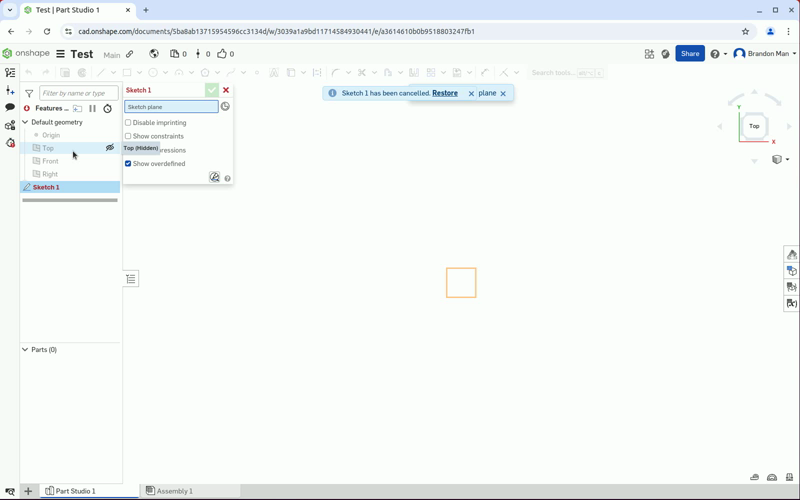
click(73, 150)
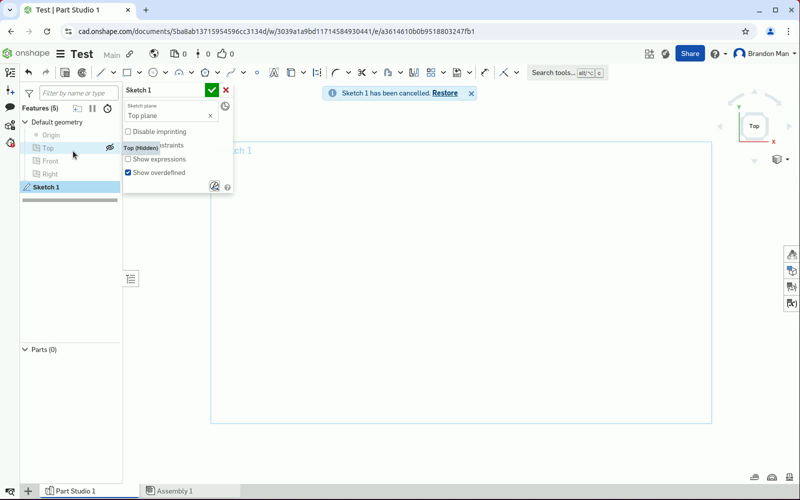
mouse_move(73, 352)
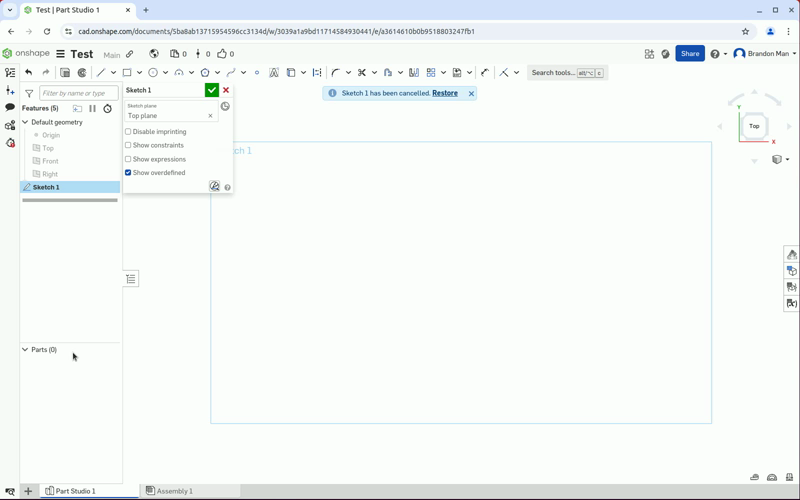
key(y)
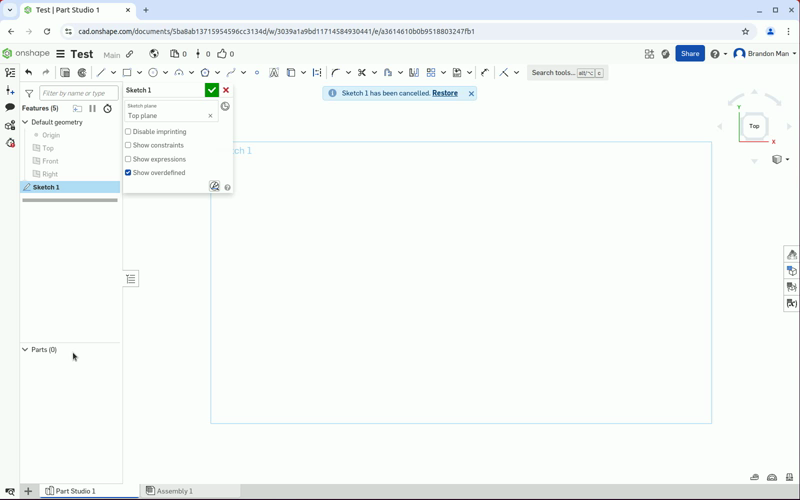
key(c)
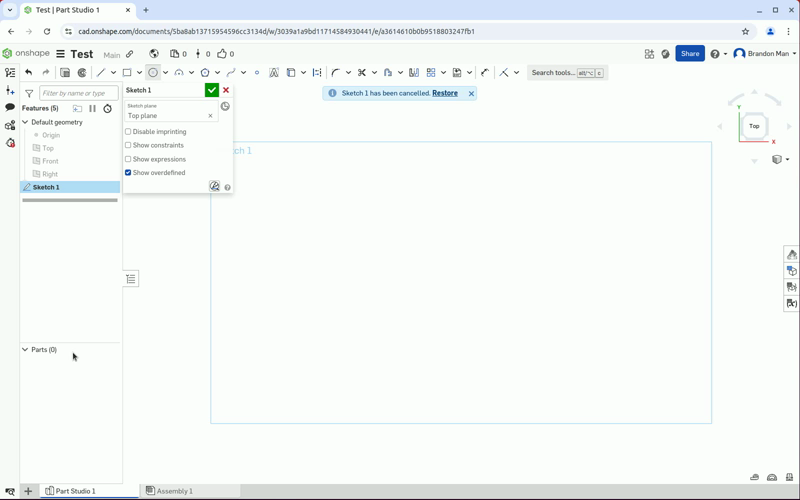
key_down(shift)
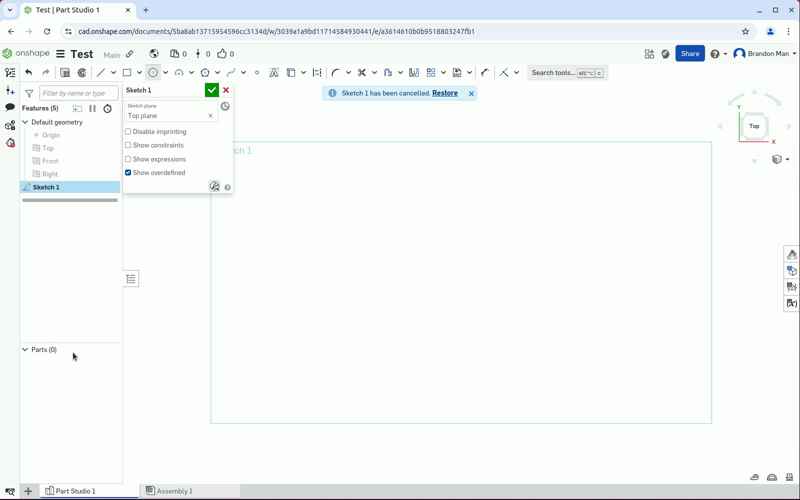
mouse_move(461, 282)
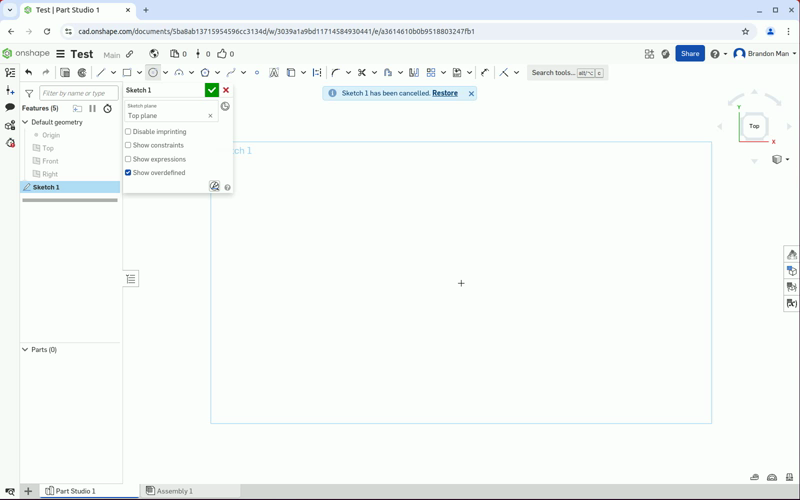
click(461, 282)
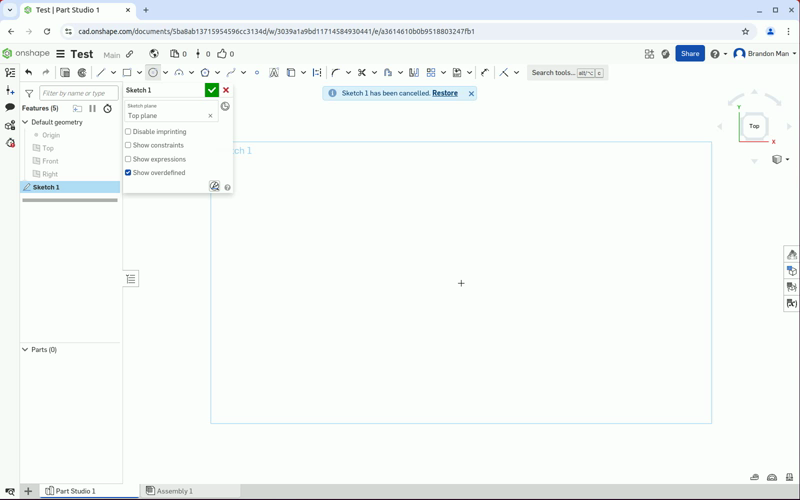
key_up(shift)
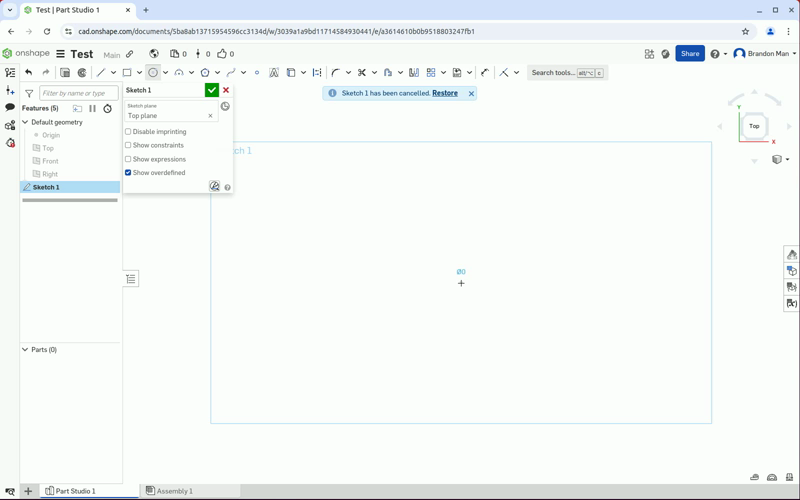
mouse_move(574, 282)
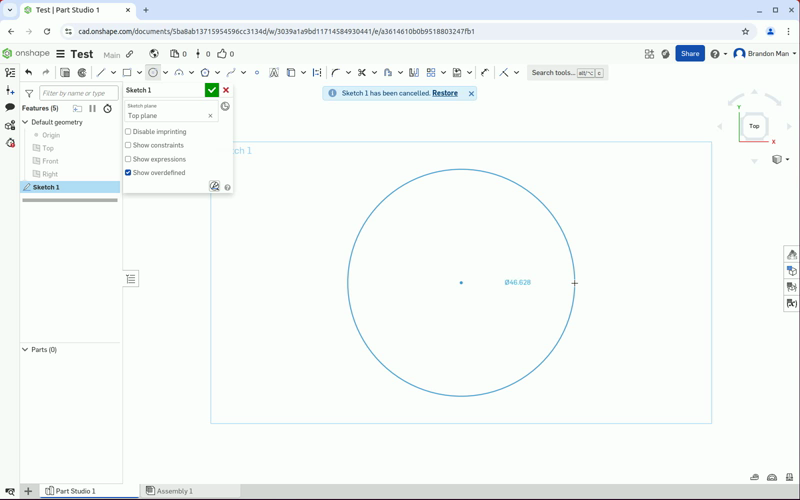
click(574, 282)
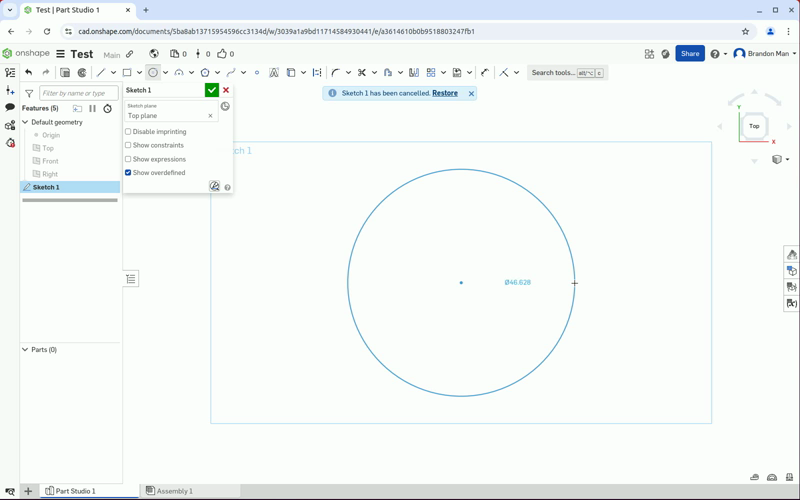
key(esc)
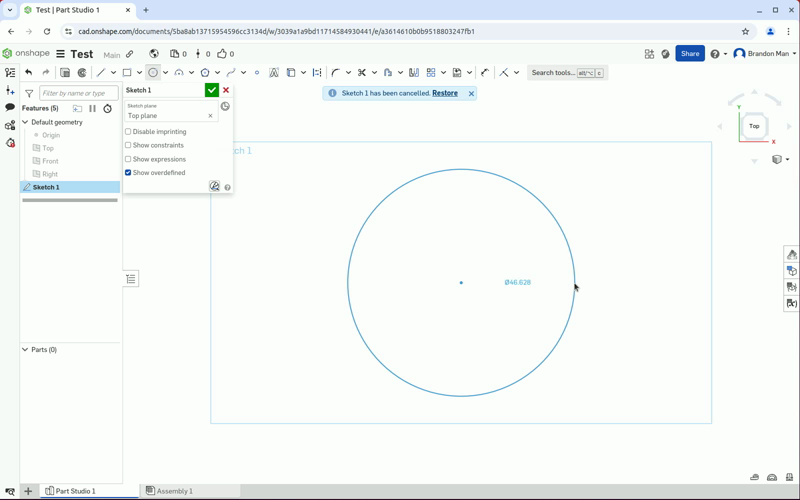
mouse_move(475, 268)
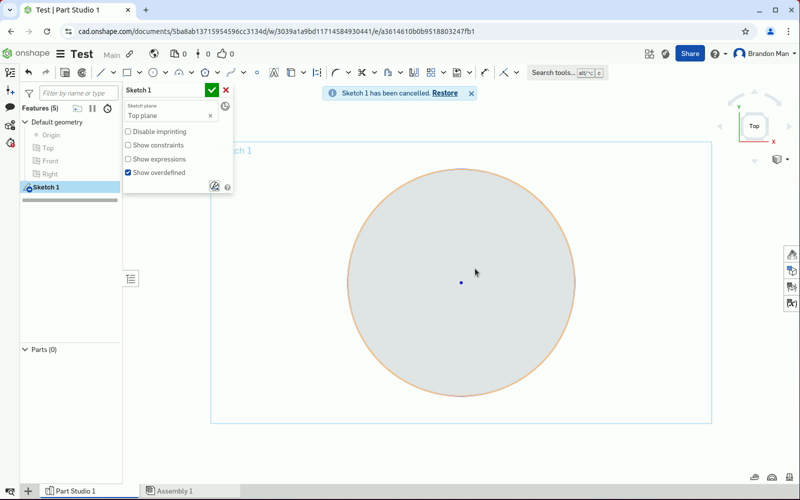
click(475, 268)
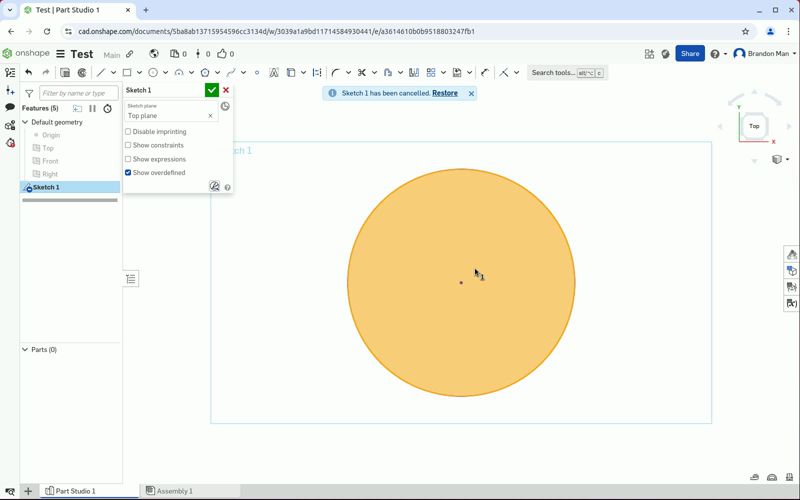
mouse_move(73, 352)
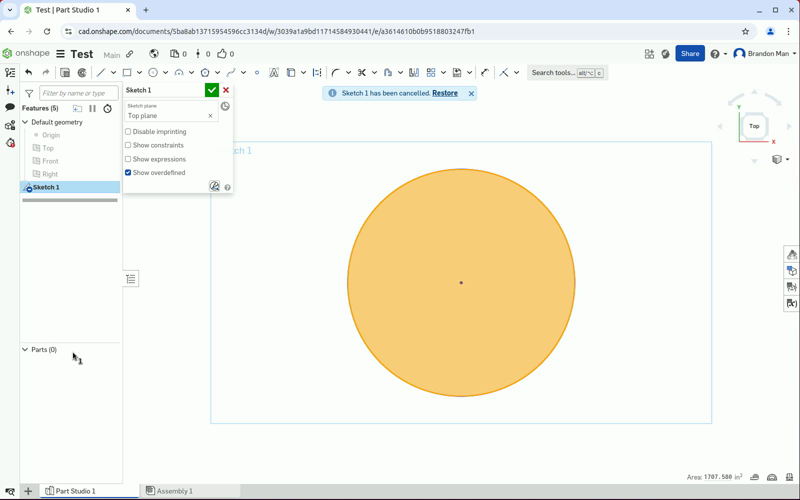
key(shift+y)
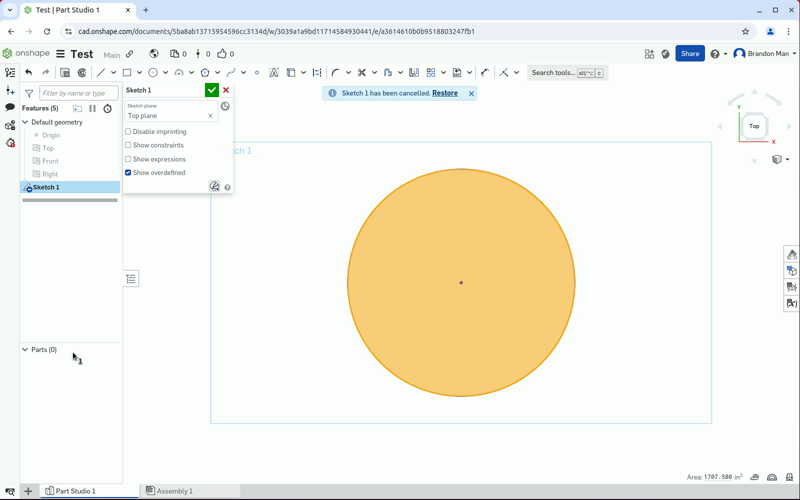
key(shift+e)
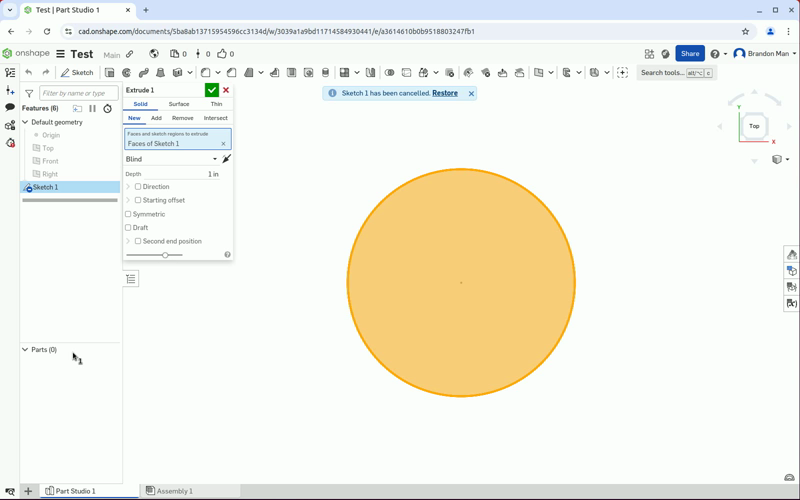
mouse_move(143, 106)
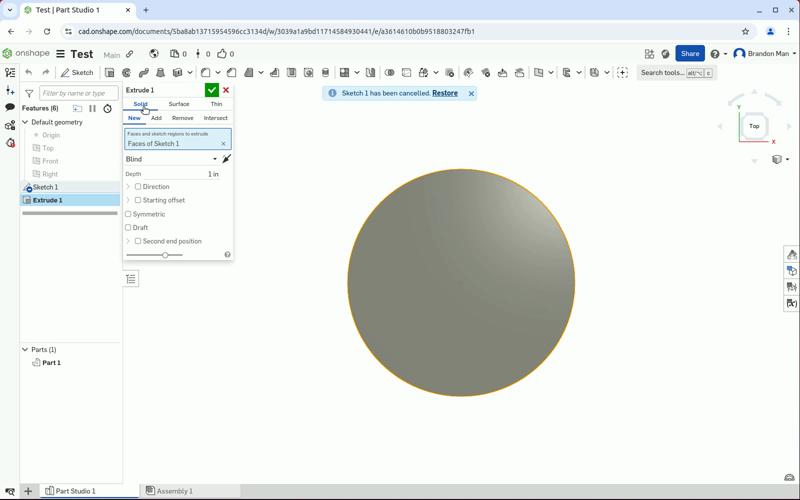
click(143, 106)
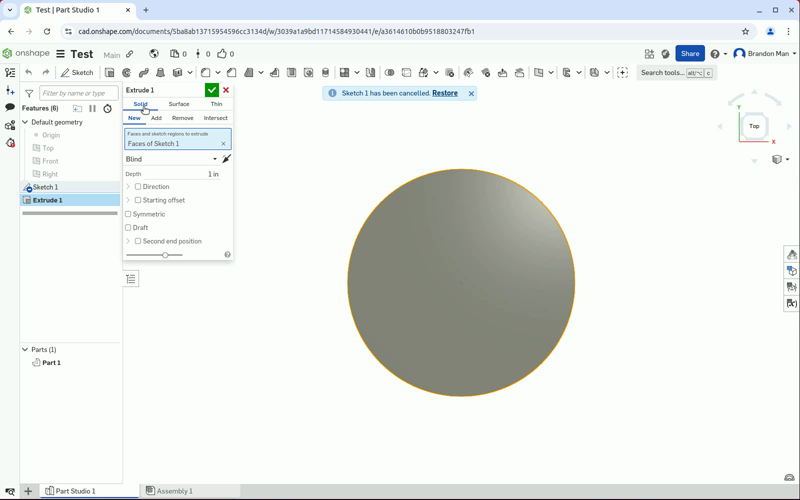
mouse_move(137, 120)
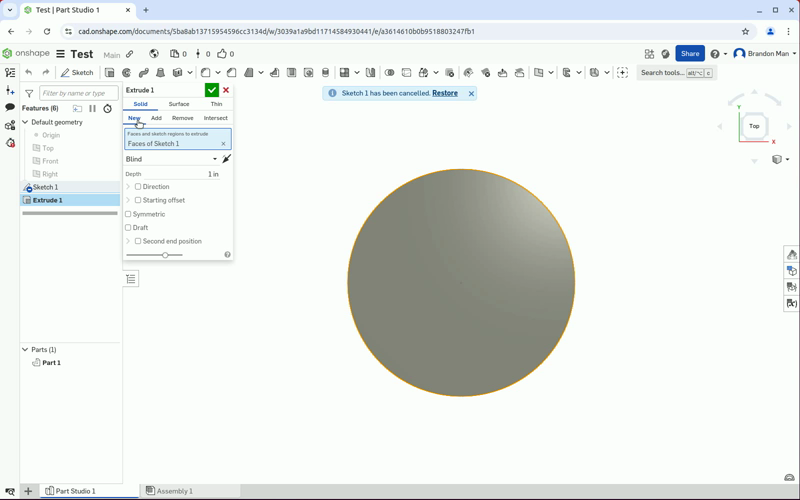
click(137, 120)
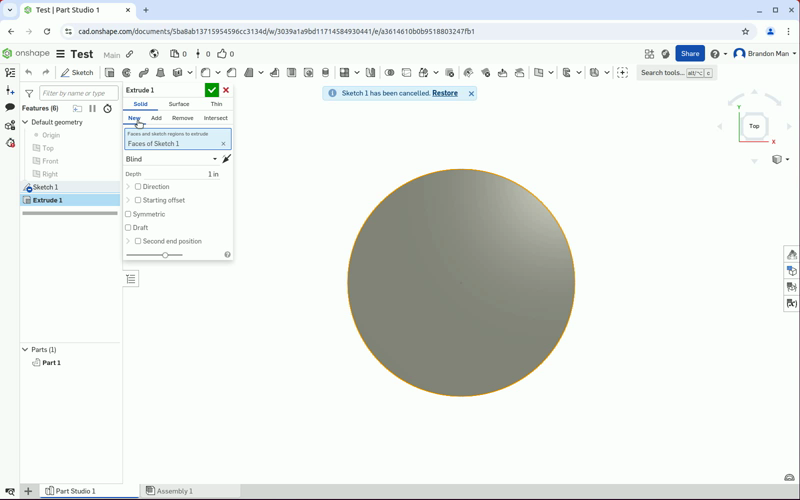
key(tab, 4)
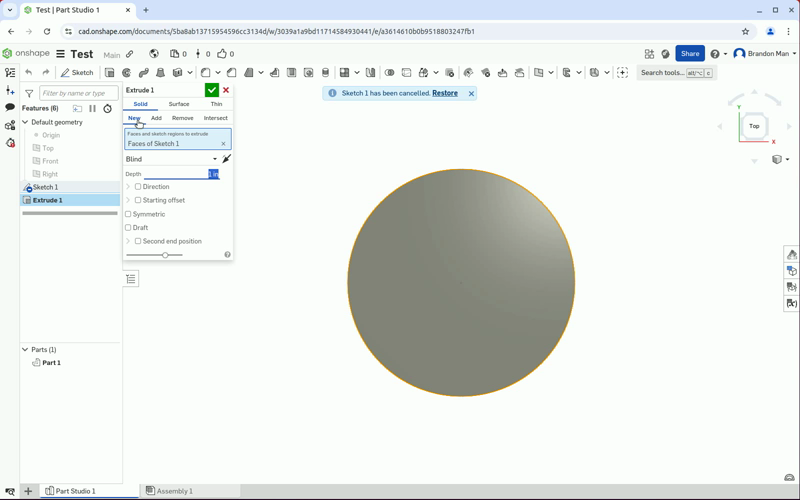
text(16.609)
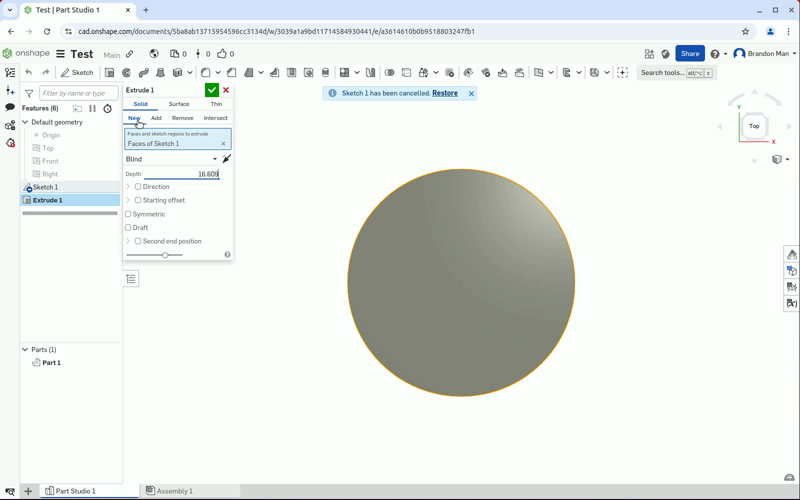
key(enter)
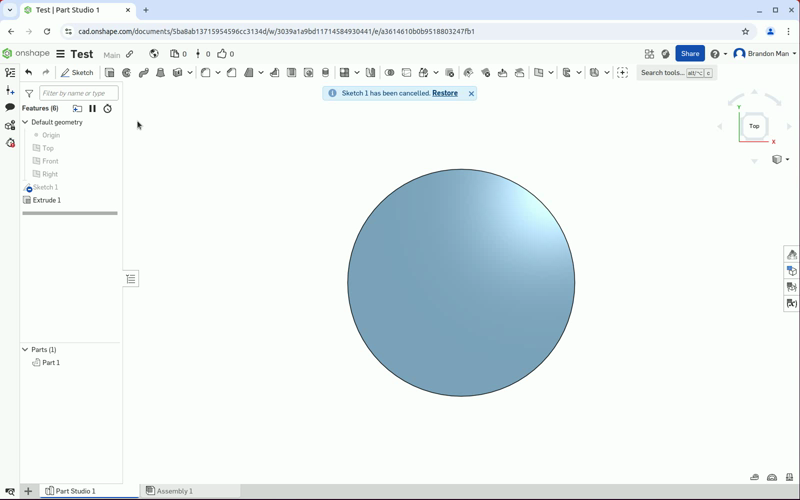
key(shift+h)
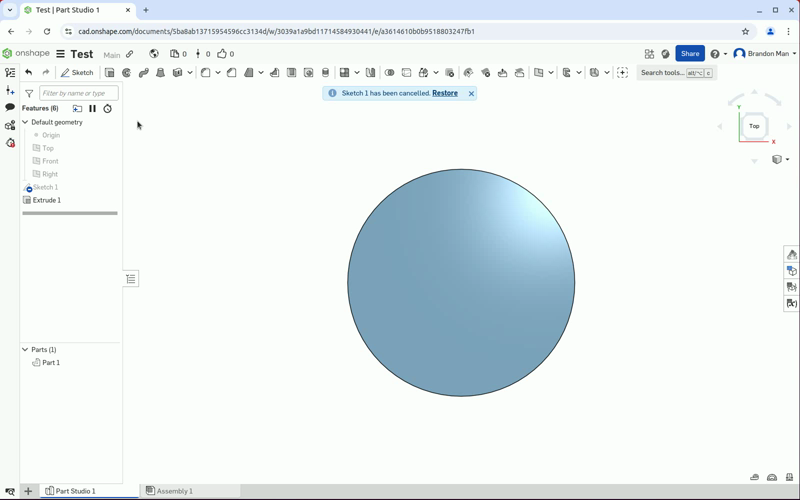
key(shift+h)
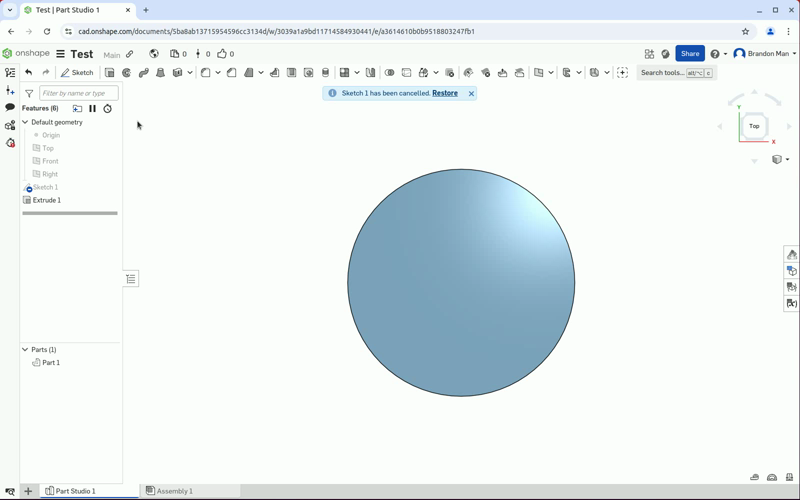
mouse_move(73, 189)
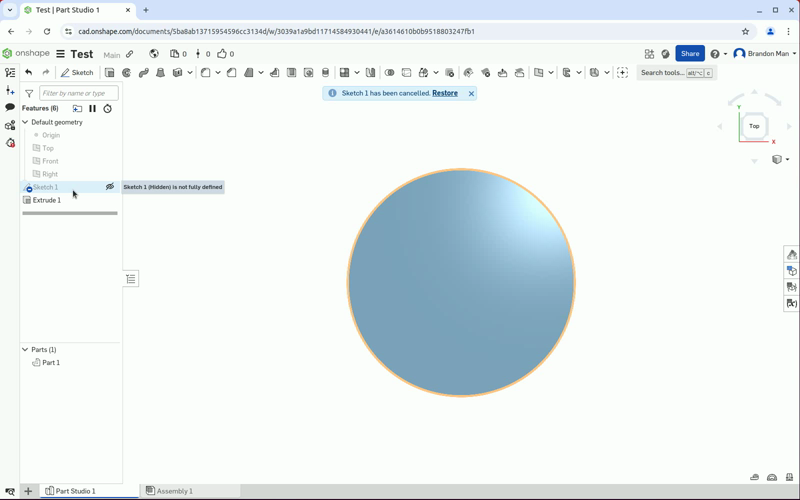
click(73, 189)
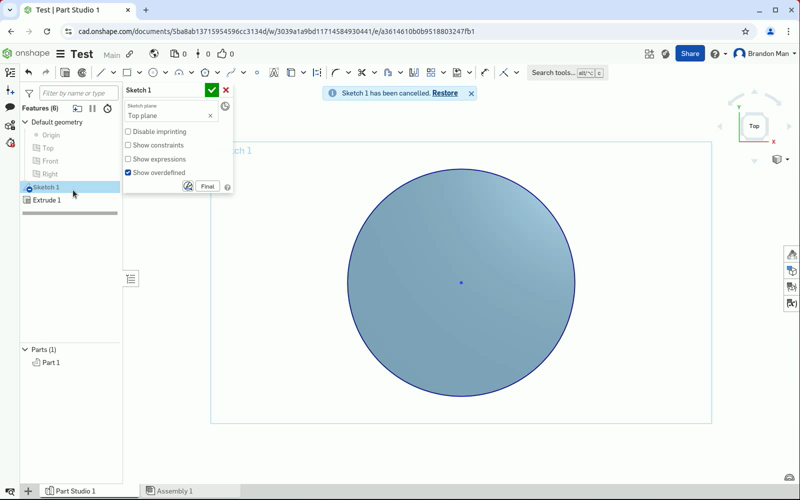
mouse_move(229, 92)
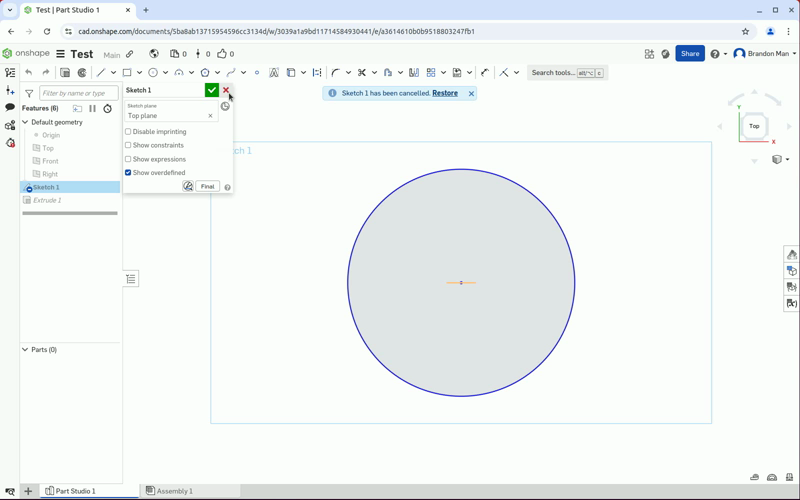
click(229, 92)
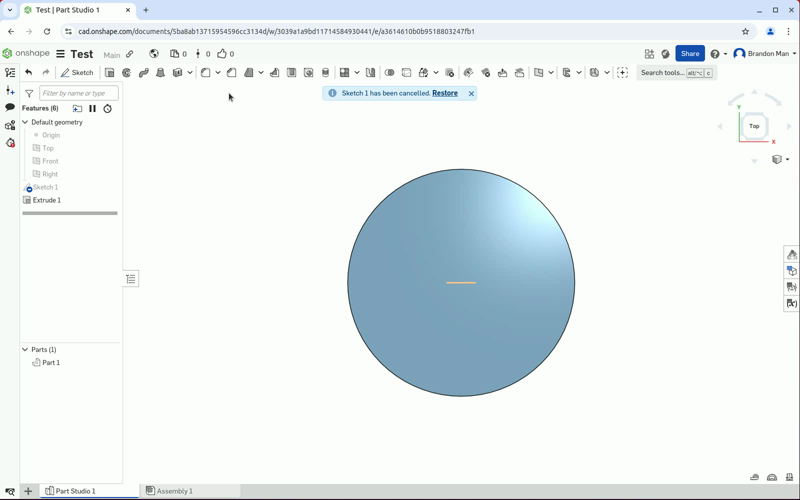
mouse_move(541, 75)
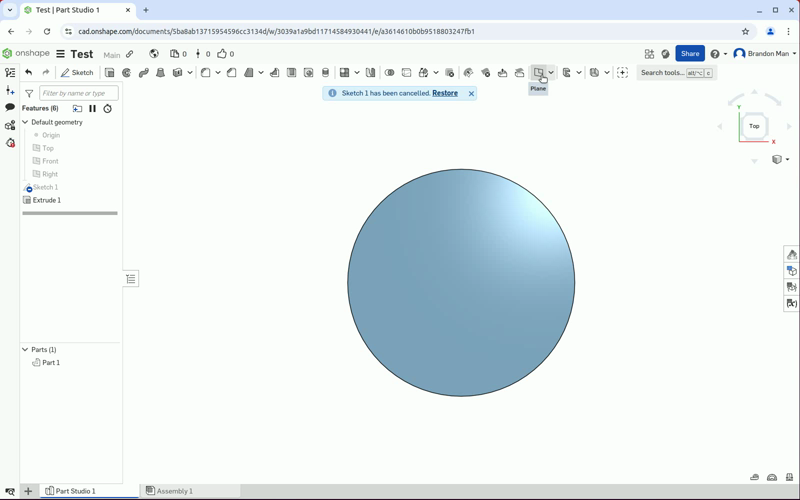
click(541, 75)
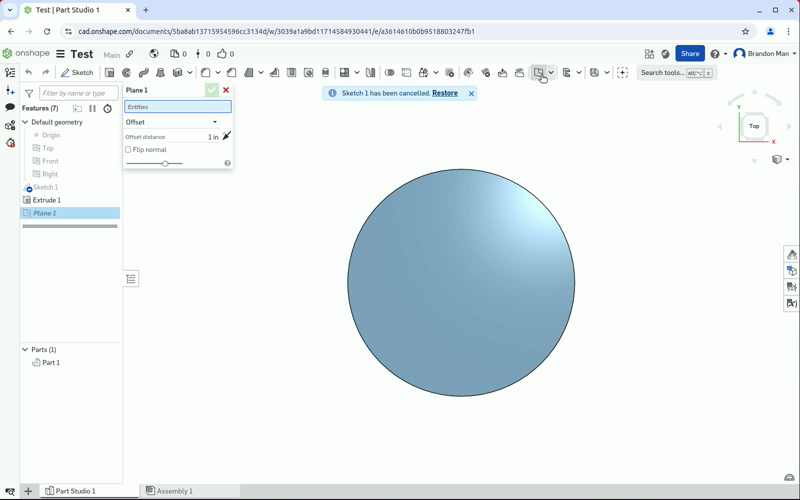
mouse_move(73, 150)
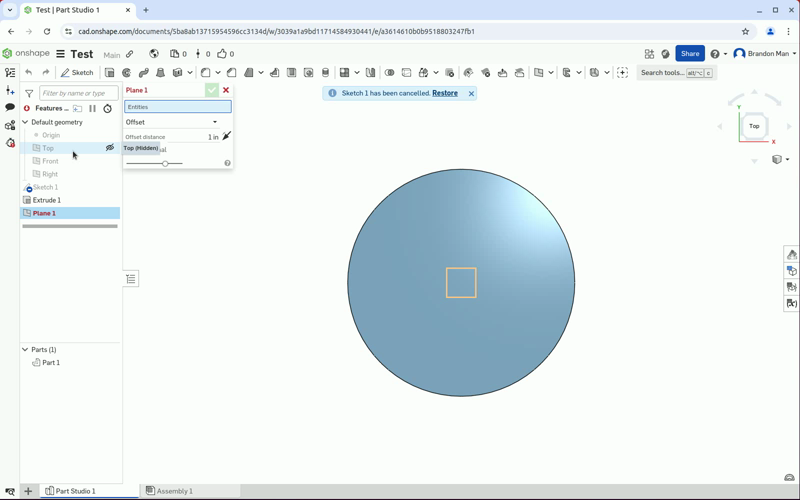
click(73, 150)
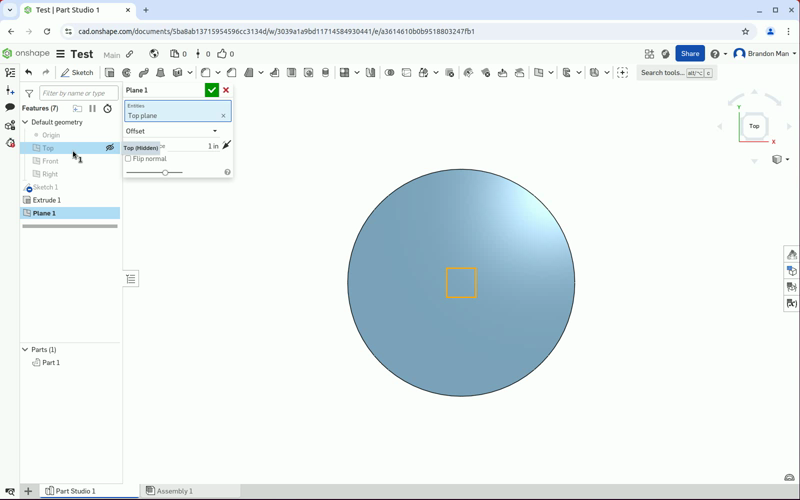
key(tab, 2)
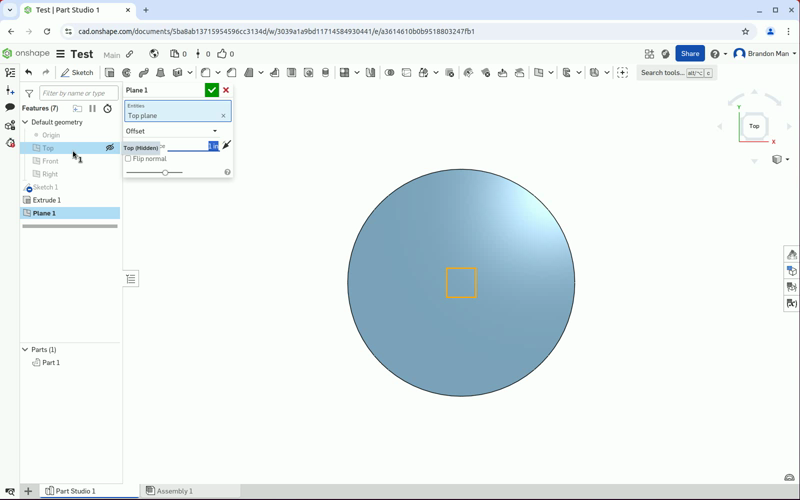
text(16.607)
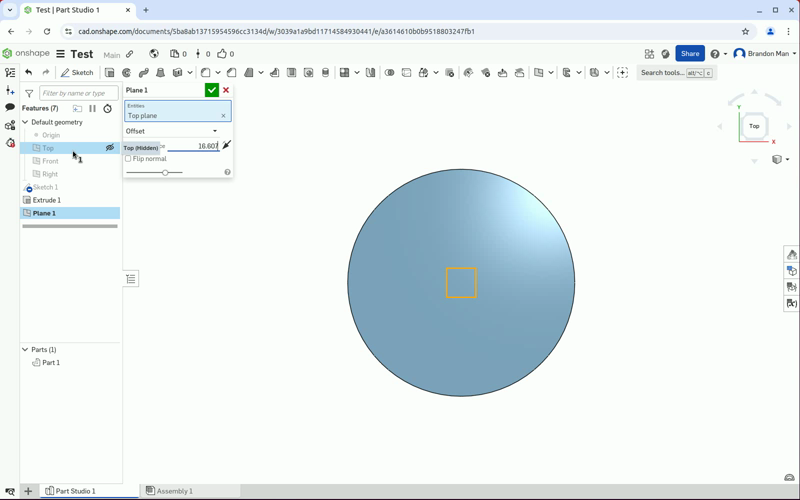
key(enter, 2)
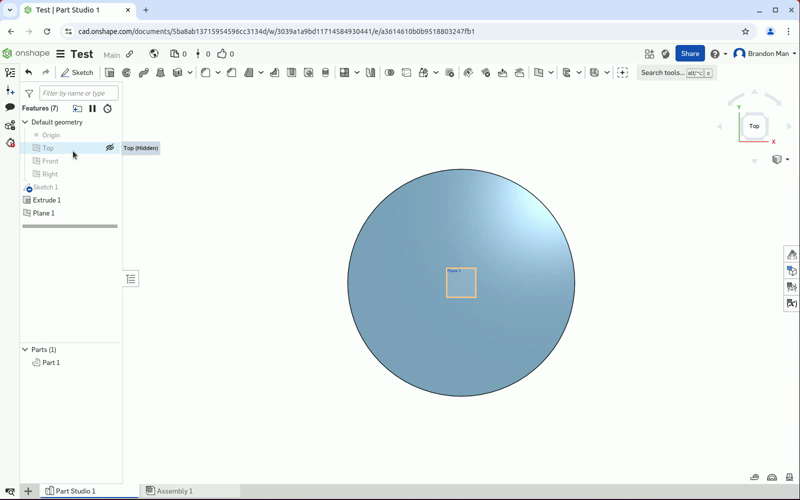
key(shift+s)
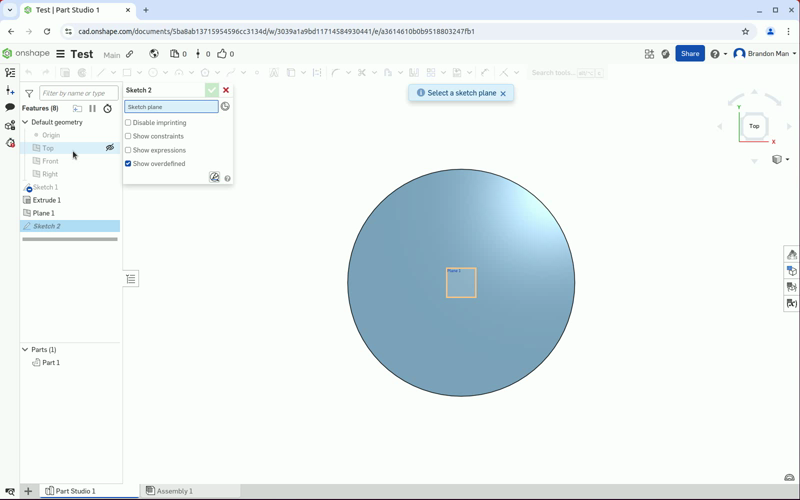
mouse_move(73, 215)
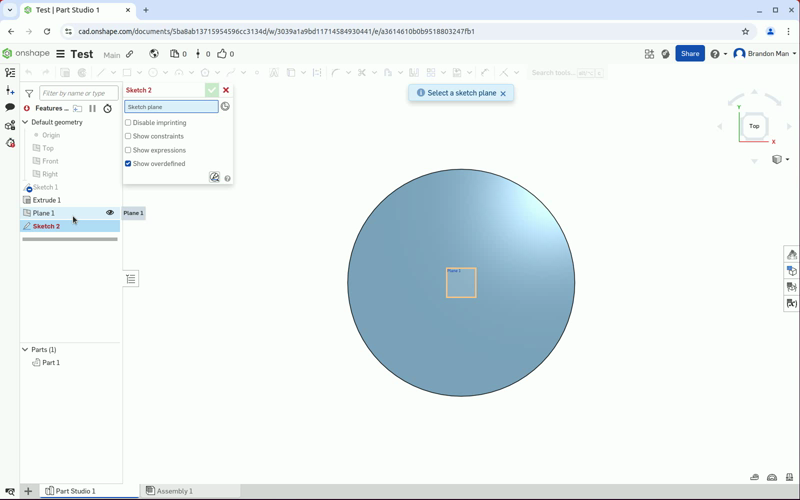
click(73, 215)
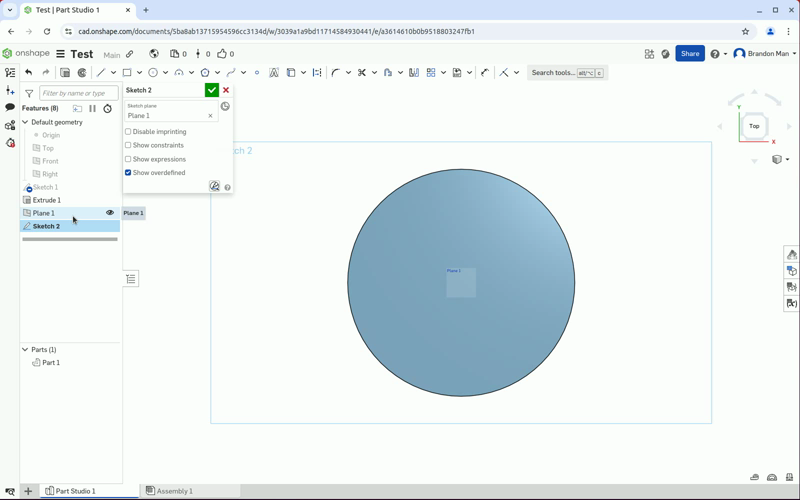
mouse_move(73, 352)
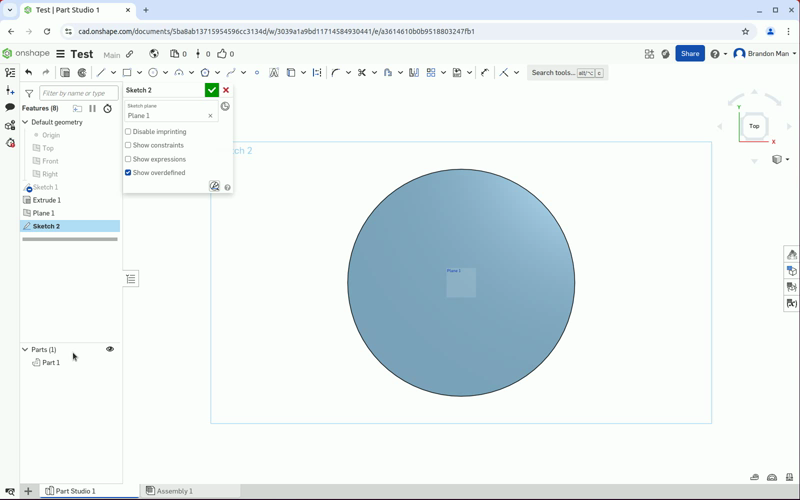
key(y)
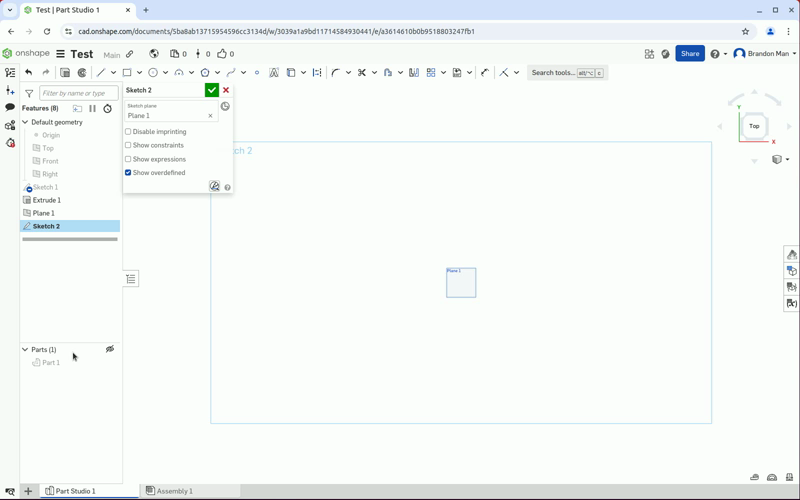
key(c)
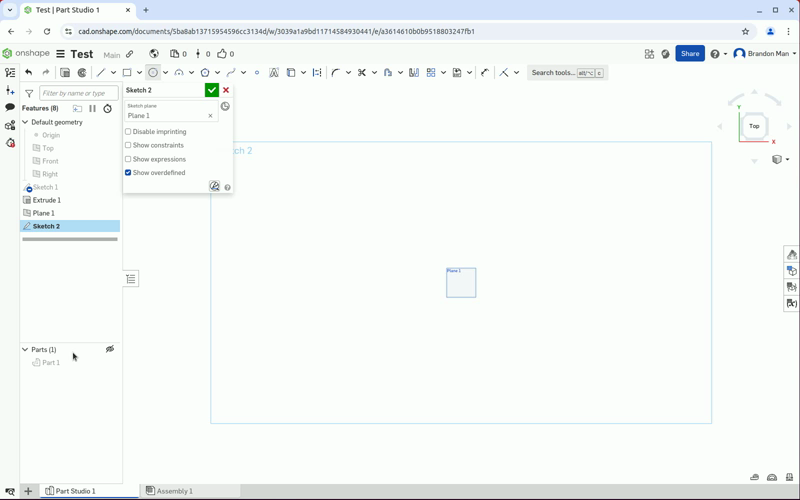
key_down(shift)
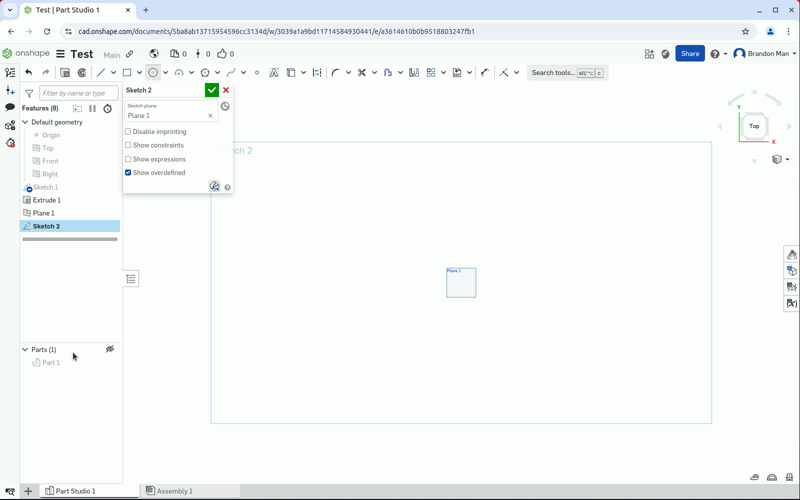
mouse_move(461, 282)
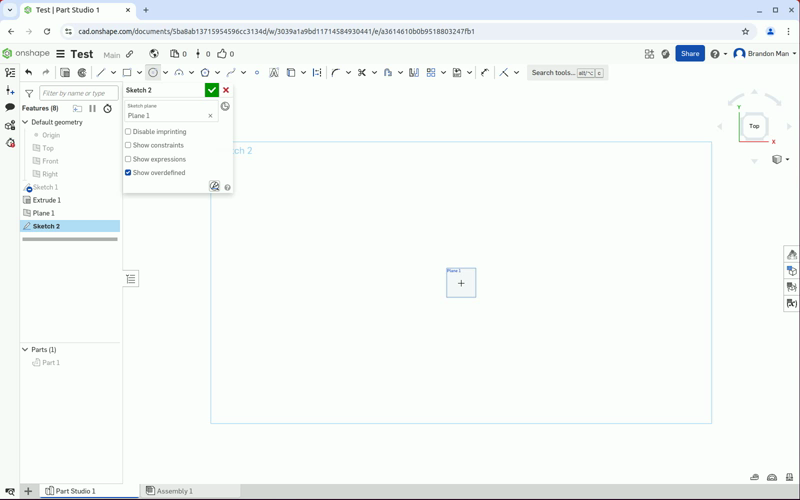
click(461, 282)
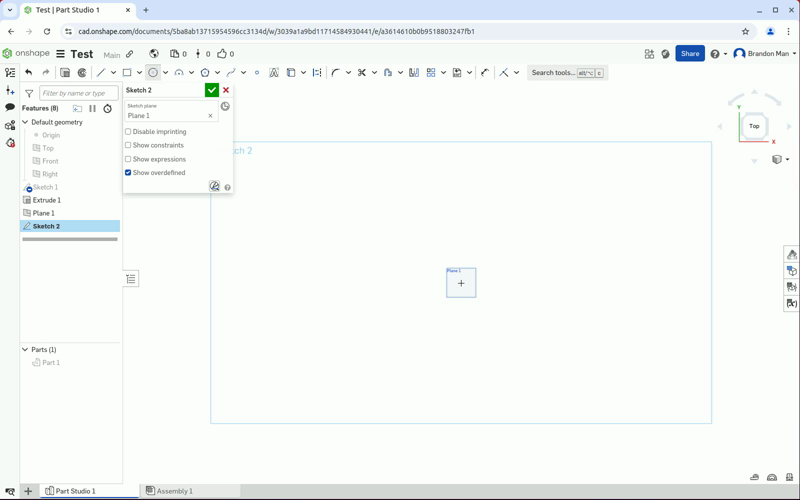
key_up(shift)
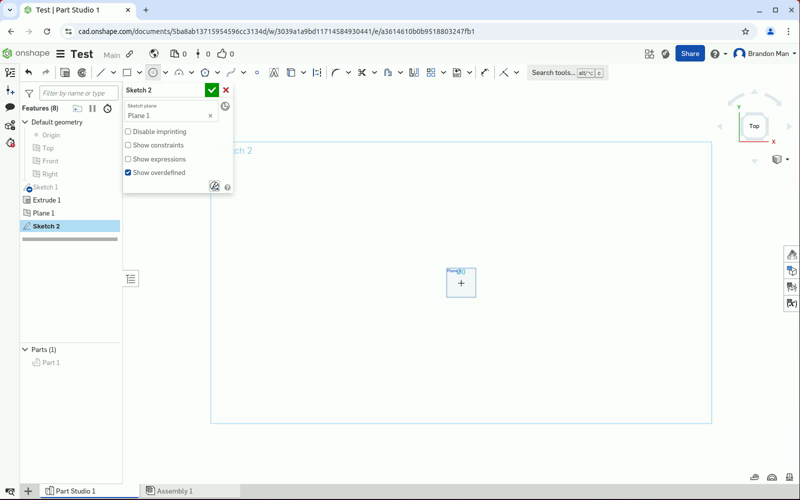
mouse_move(547, 282)
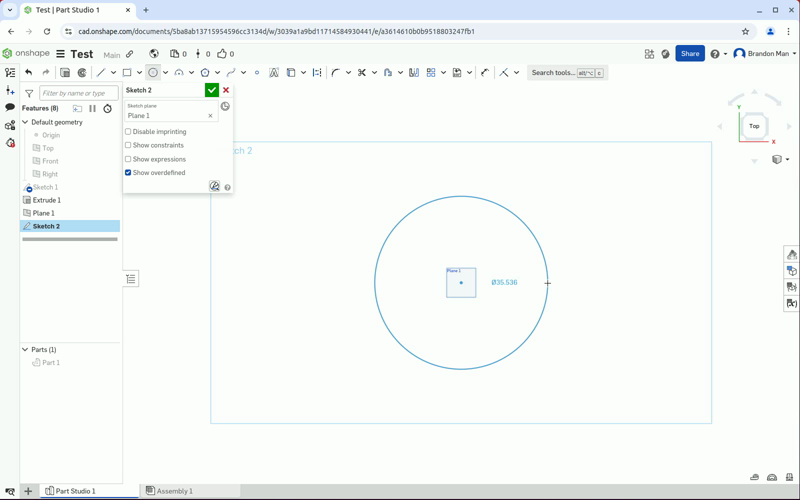
click(547, 282)
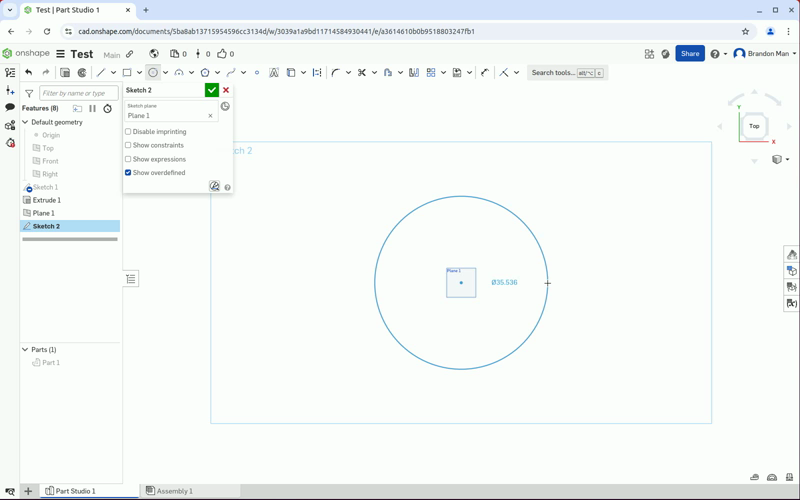
key(esc)
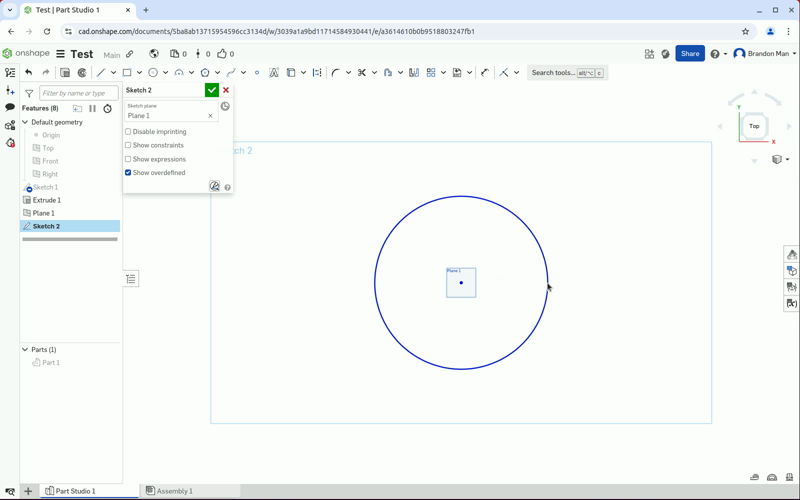
mouse_move(479, 287)
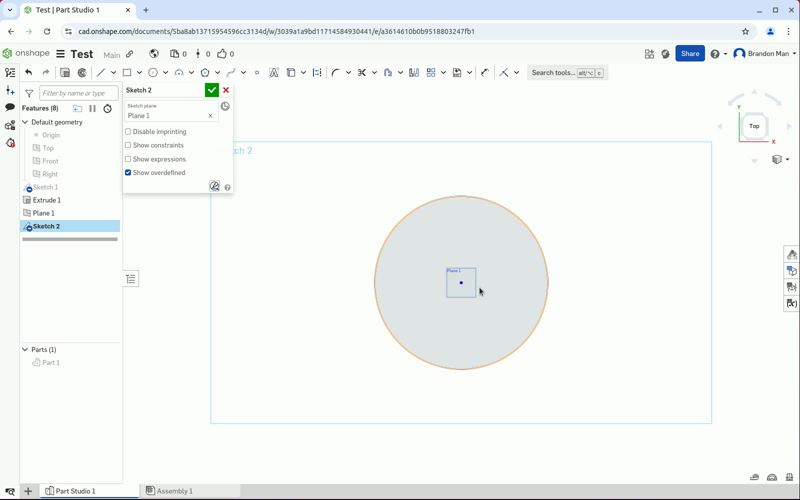
click(479, 287)
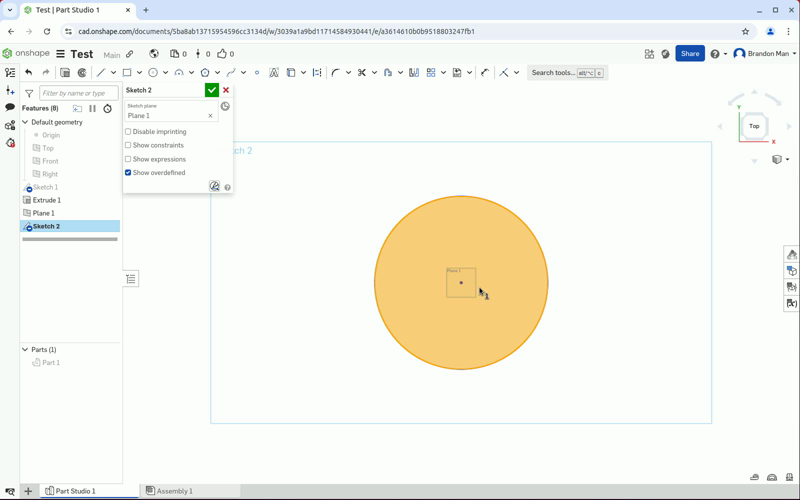
mouse_move(73, 352)
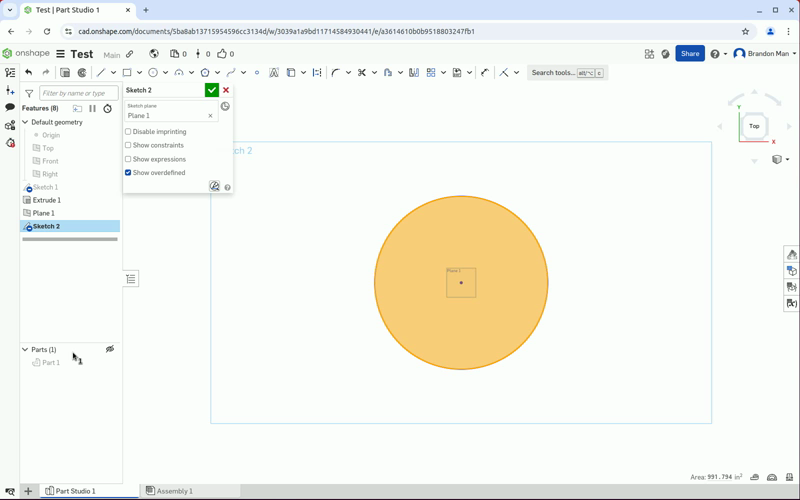
key(shift+y)
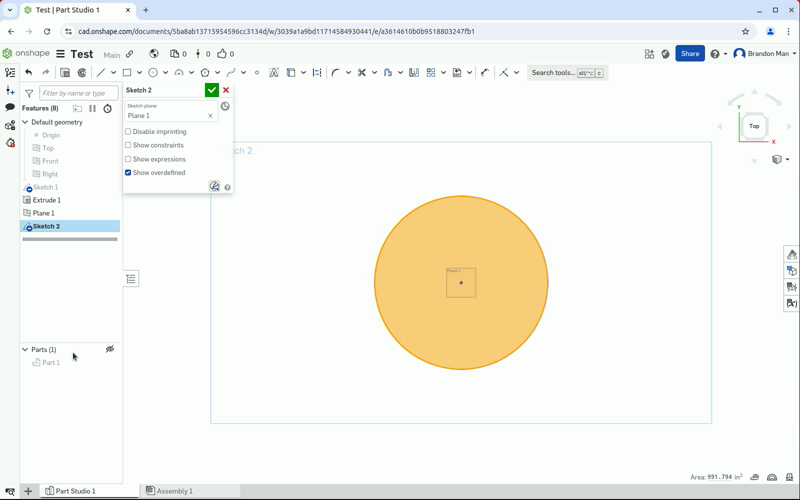
key(shift+e)
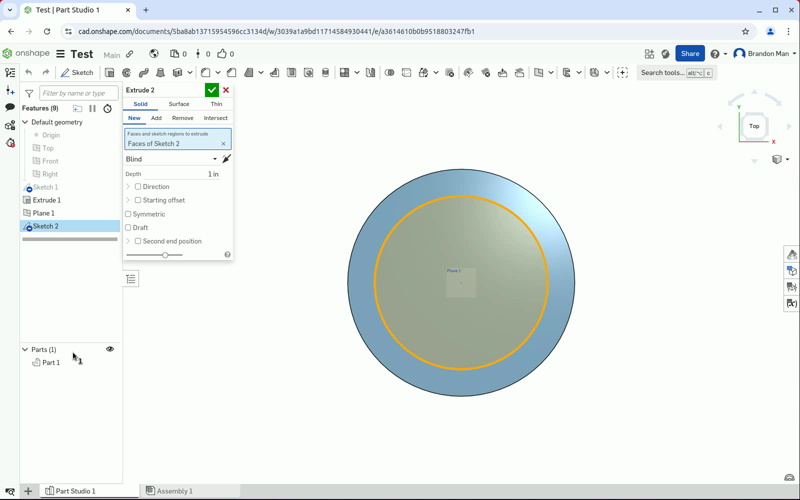
mouse_move(143, 106)
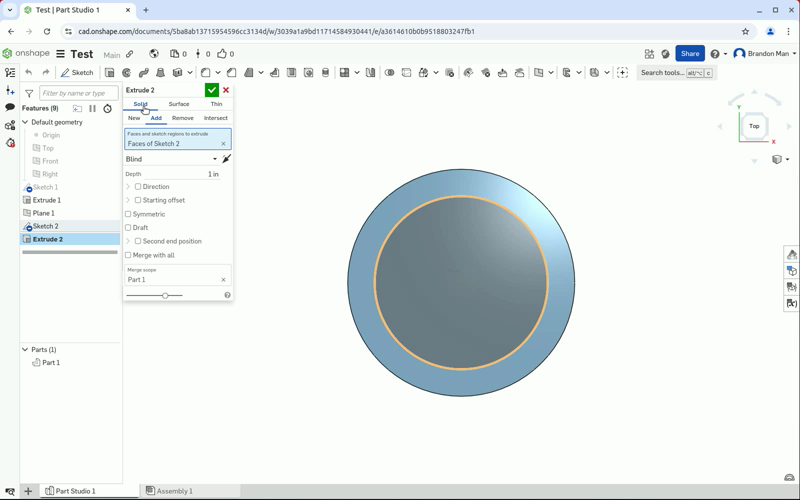
click(143, 106)
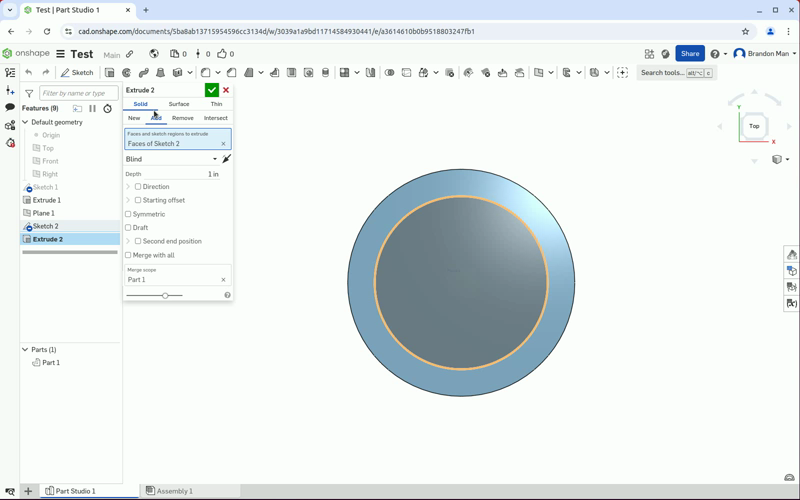
mouse_move(186, 120)
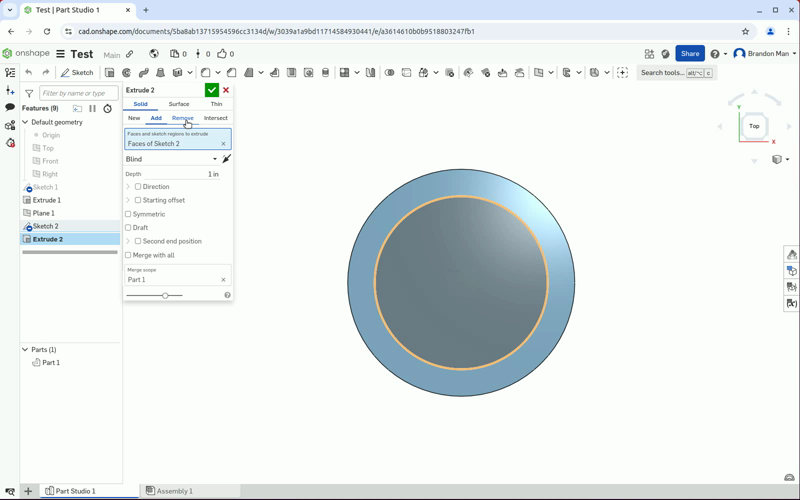
click(186, 120)
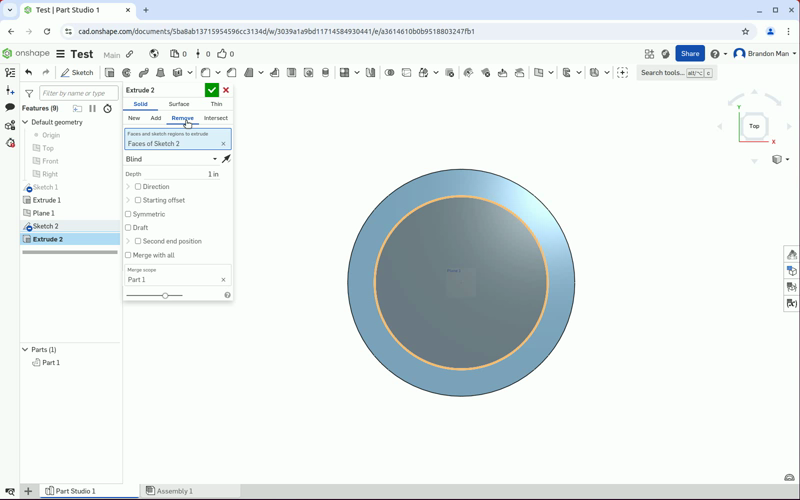
key(tab, 4)
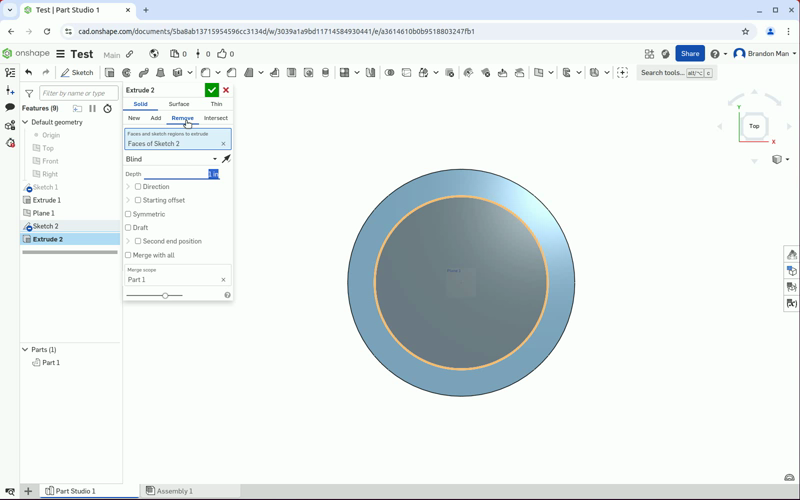
text(11.073)
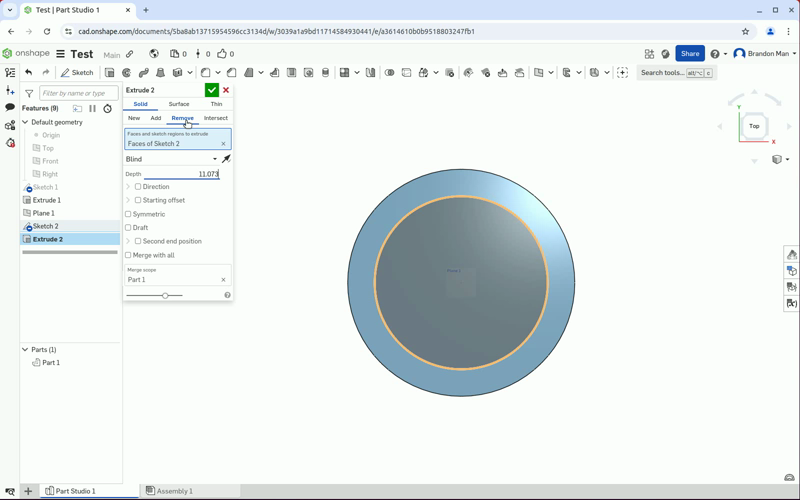
key(tab, 6)
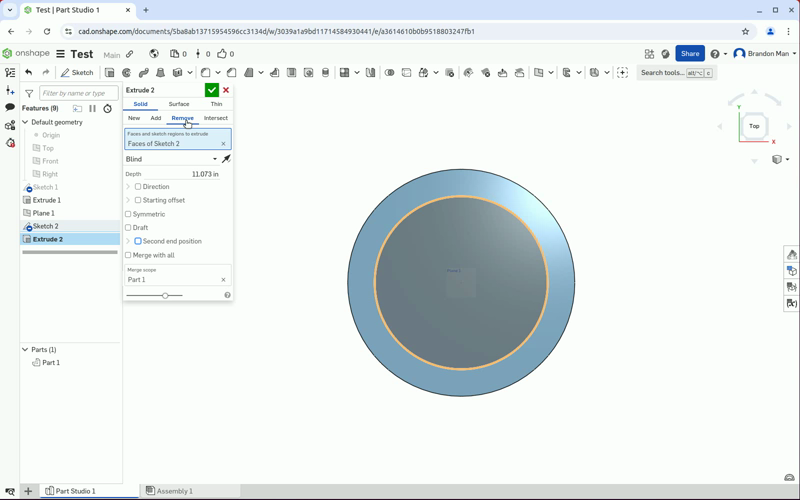
key(space)
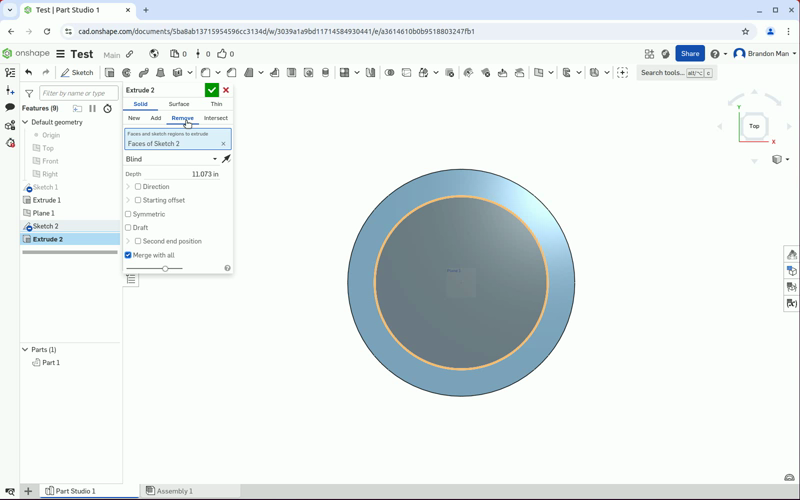
key(enter)
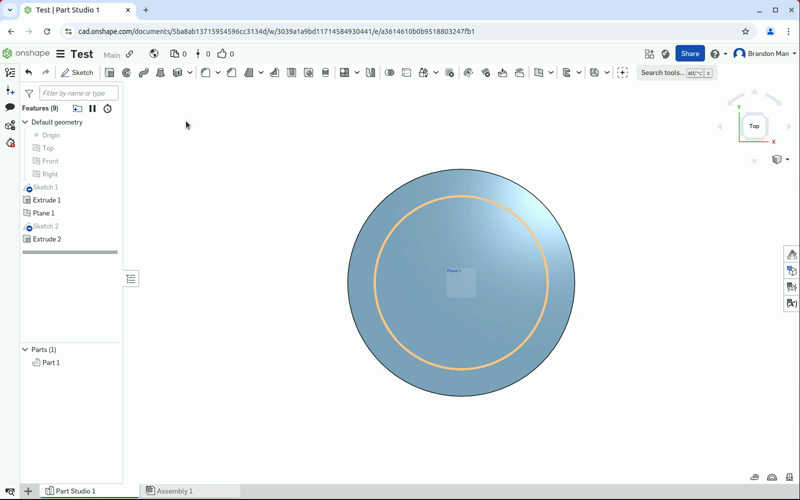
key(shift+h)
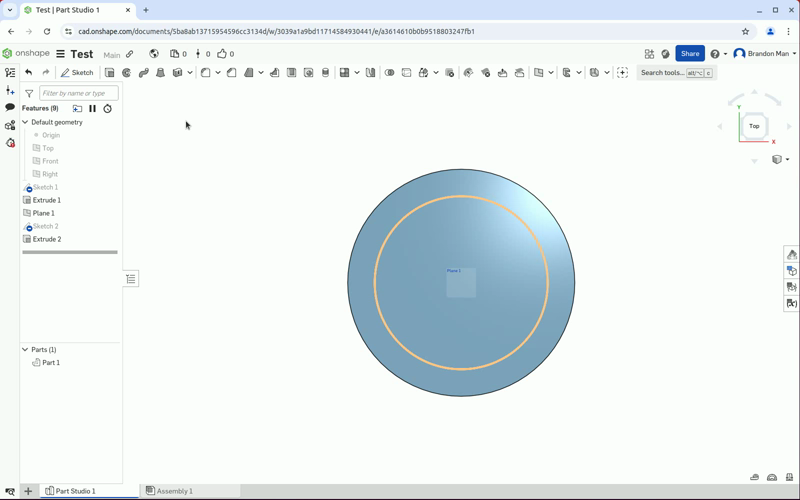
key(shift+h)
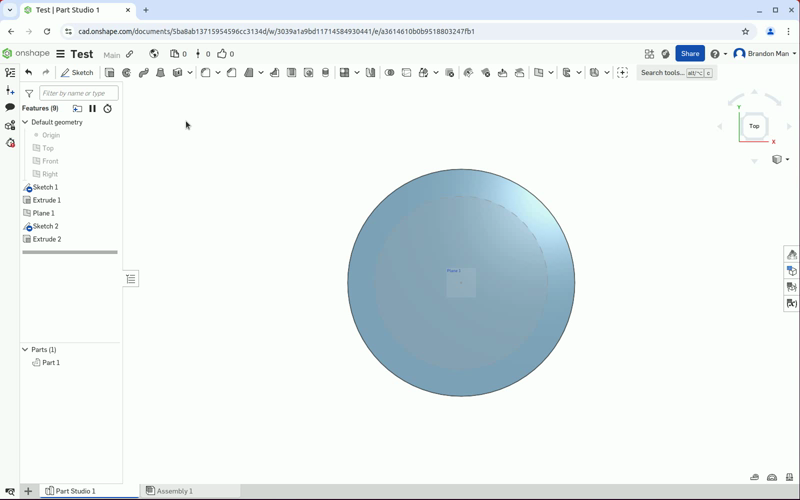
key(shift+7)
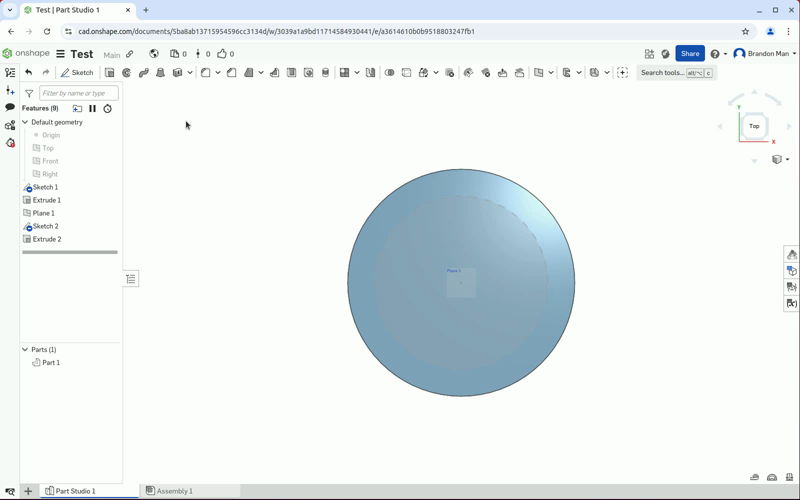
key(up, 3)
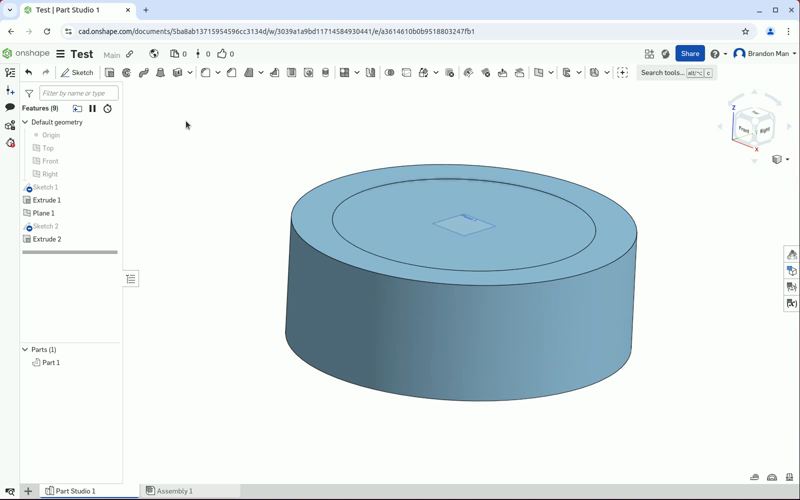
key(left, 3)
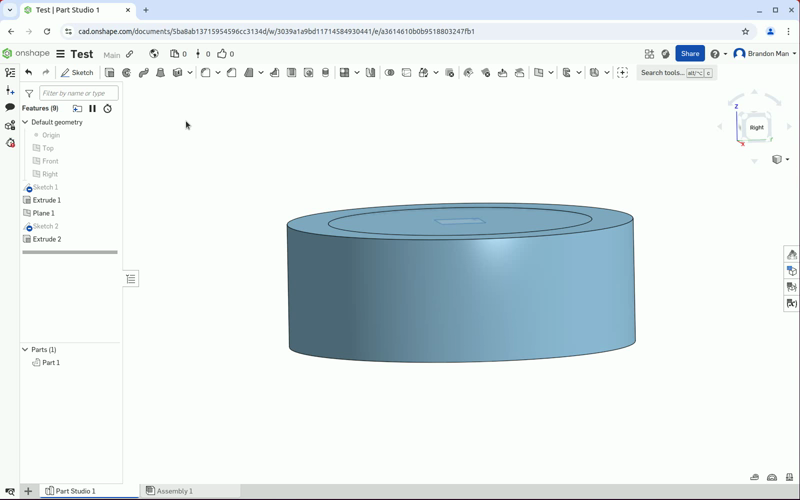
key(right, 3)
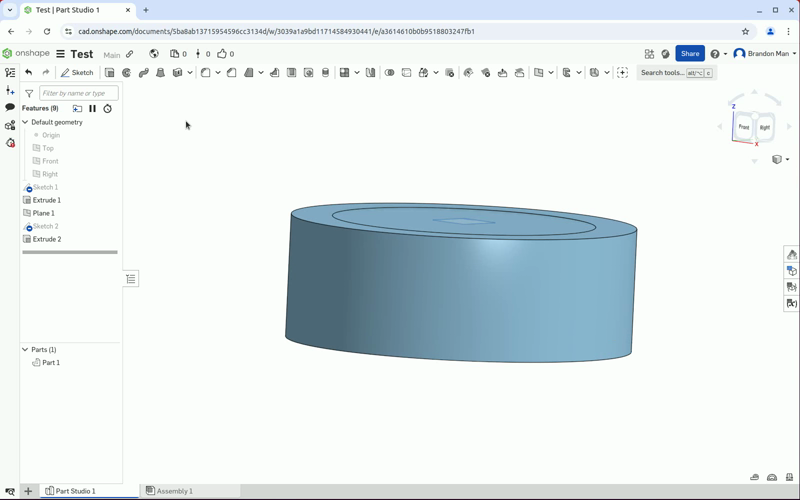
key(down, 3)
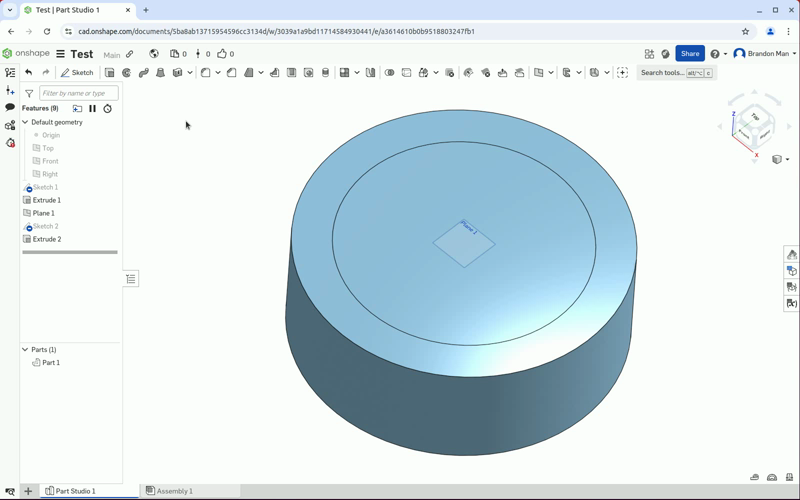
mouse_move(73, 189)
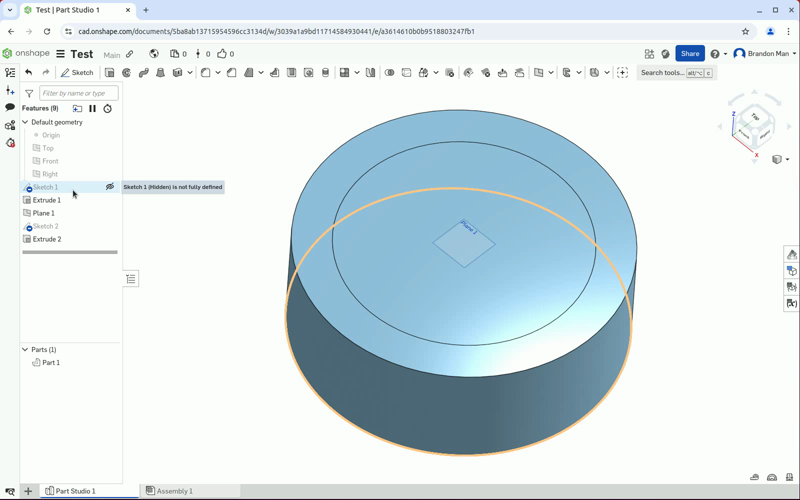
click(73, 189)